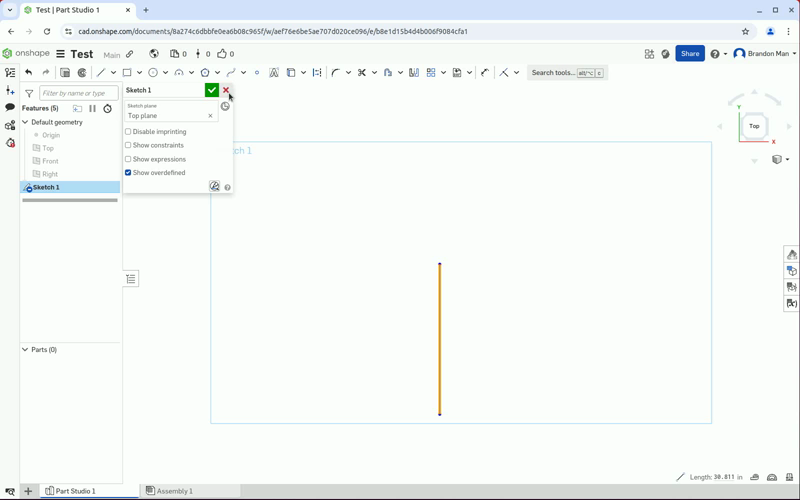
key(shift+h)
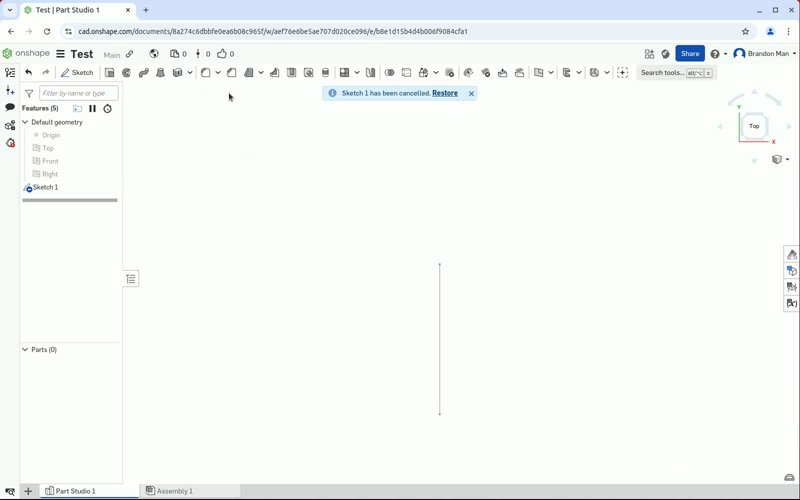
key(shift+s)
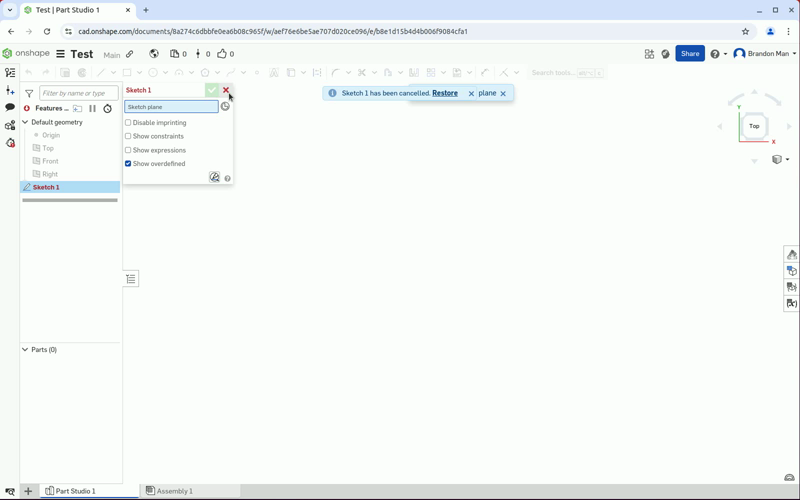
mouse_move(73, 150)
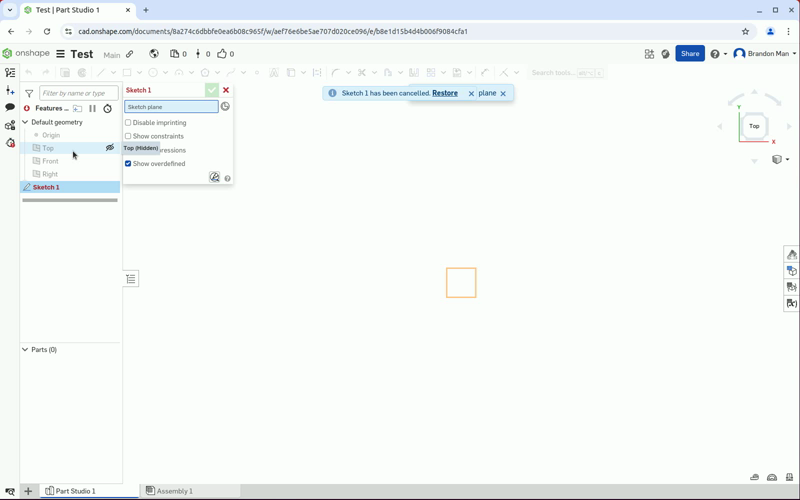
click(73, 150)
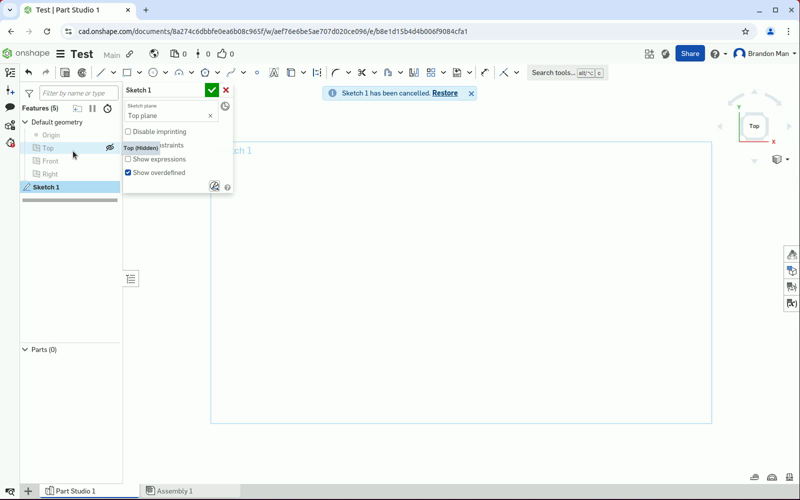
mouse_move(73, 352)
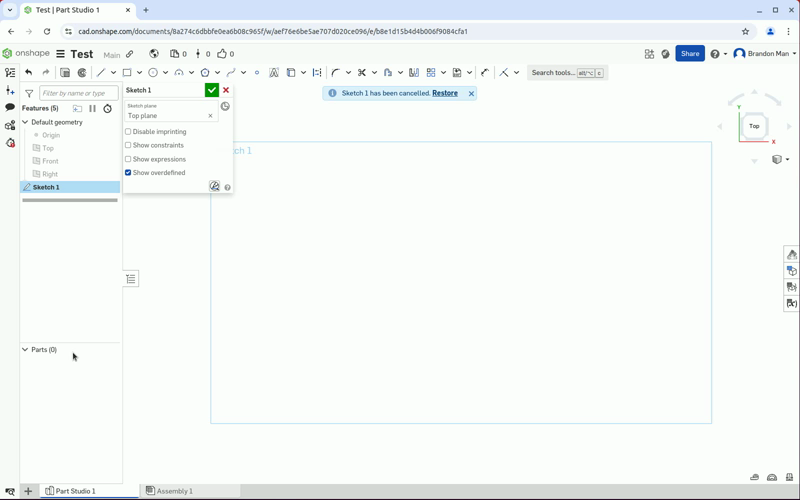
key(y)
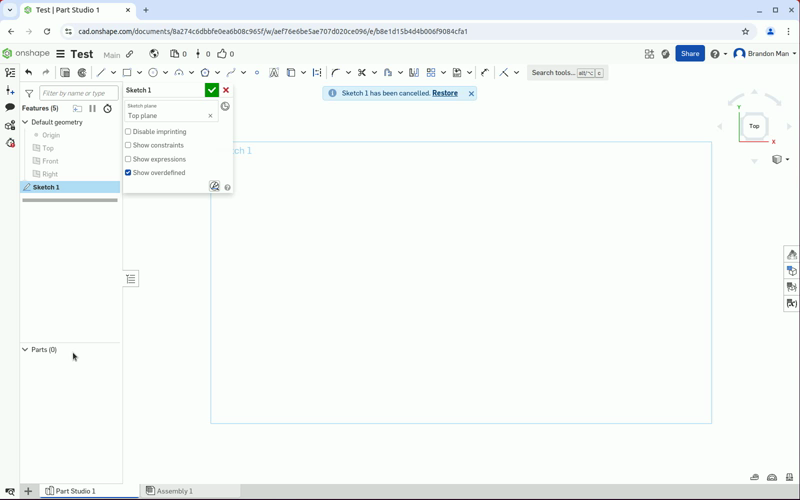
key(c)
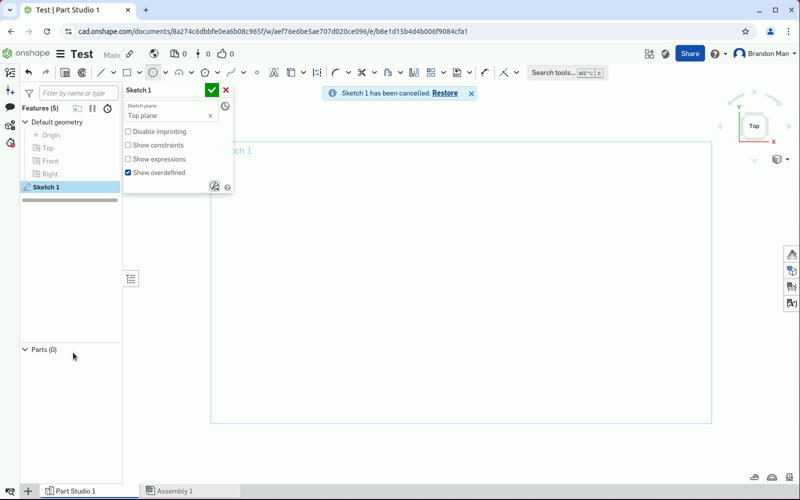
key_down(shift)
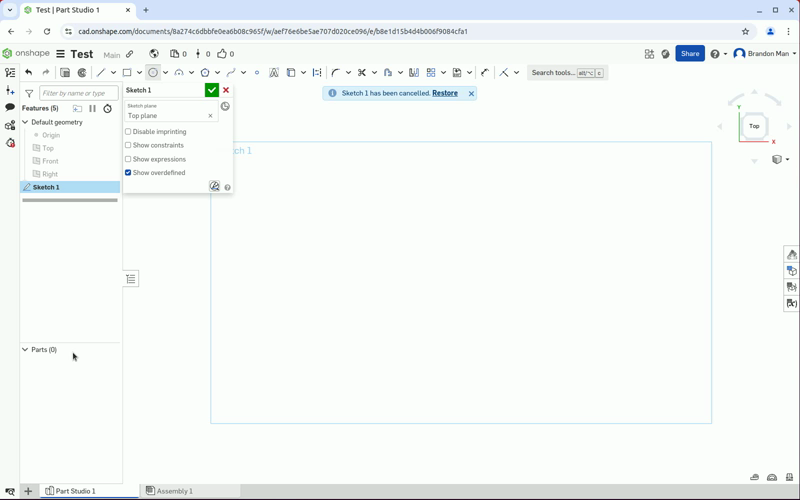
mouse_move(461, 282)
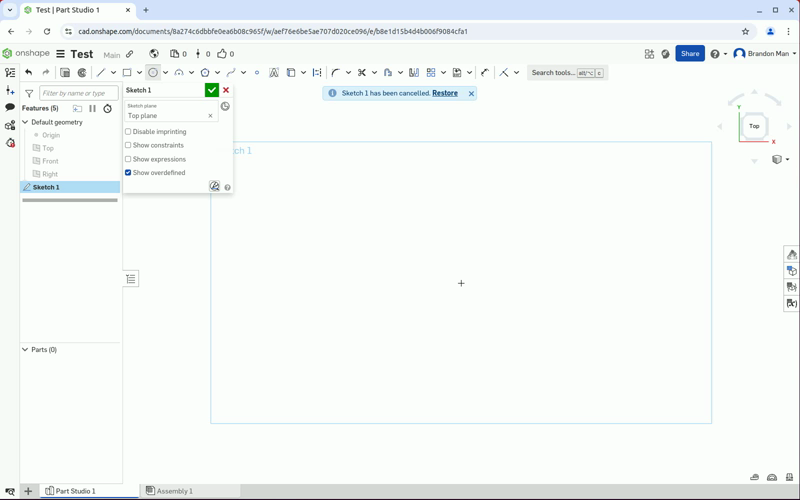
click(461, 282)
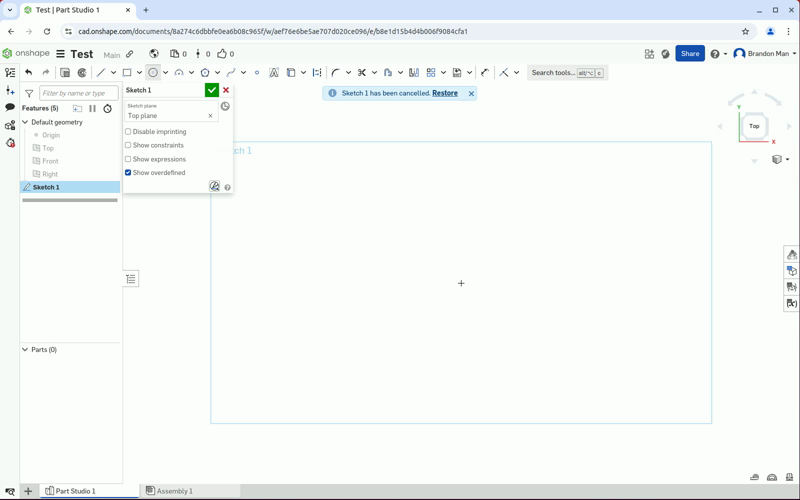
key_up(shift)
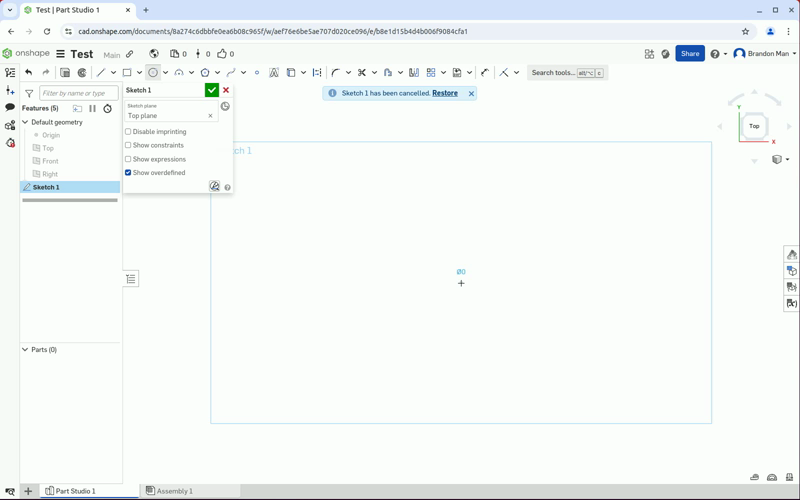
mouse_move(574, 282)
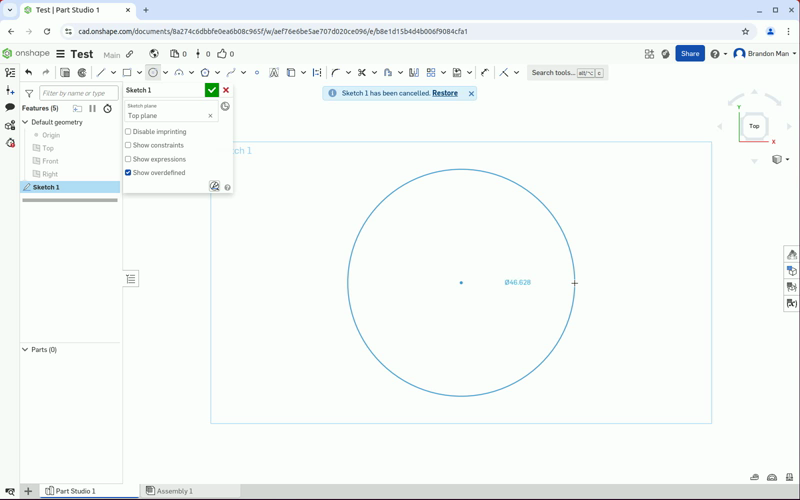
click(574, 282)
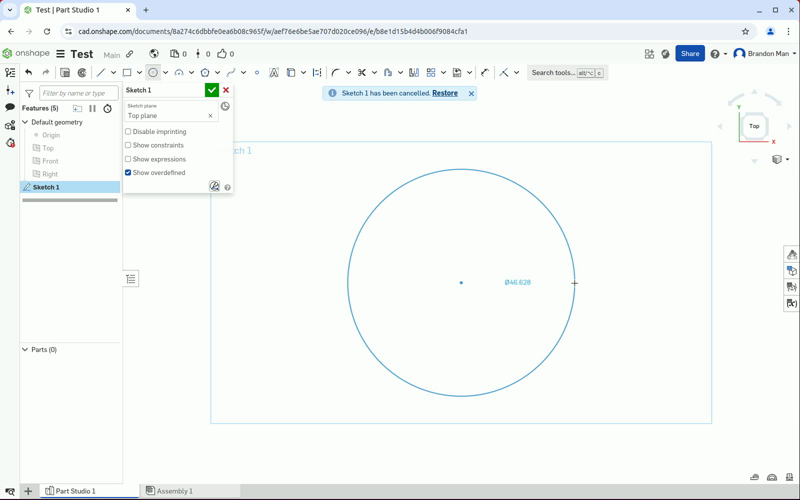
key(esc)
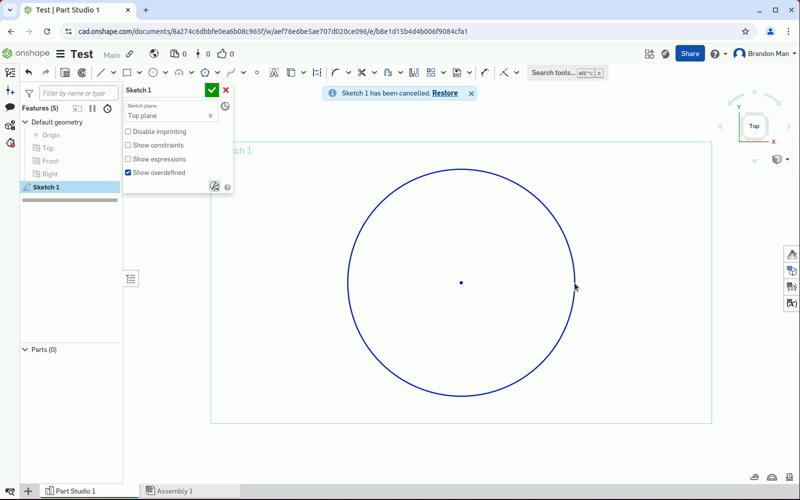
mouse_move(434, 244)
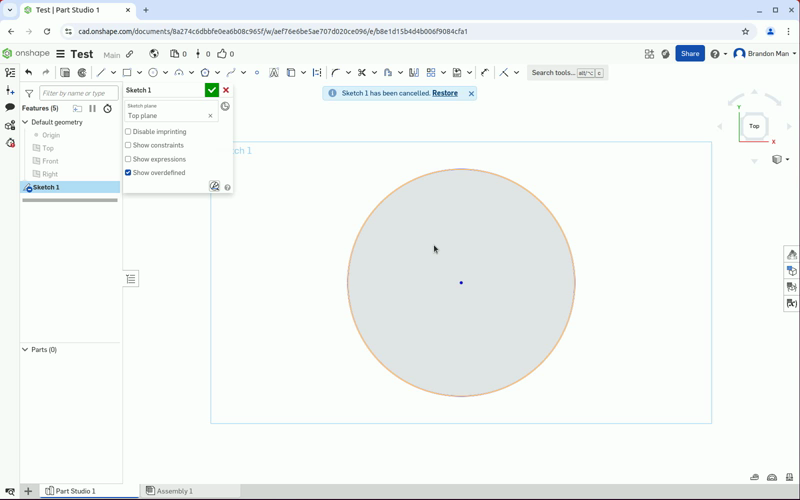
click(434, 244)
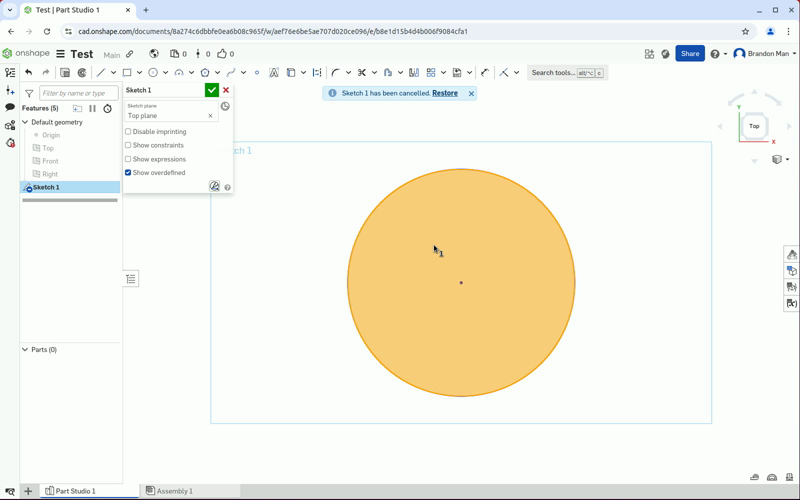
mouse_move(73, 352)
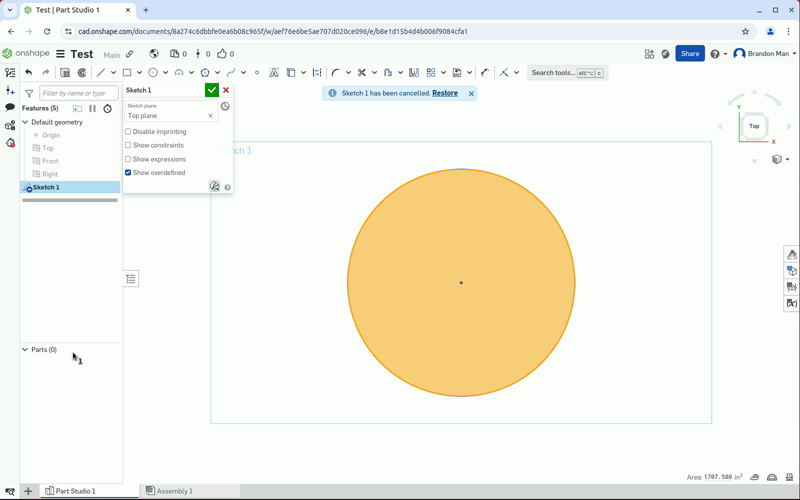
key(shift+y)
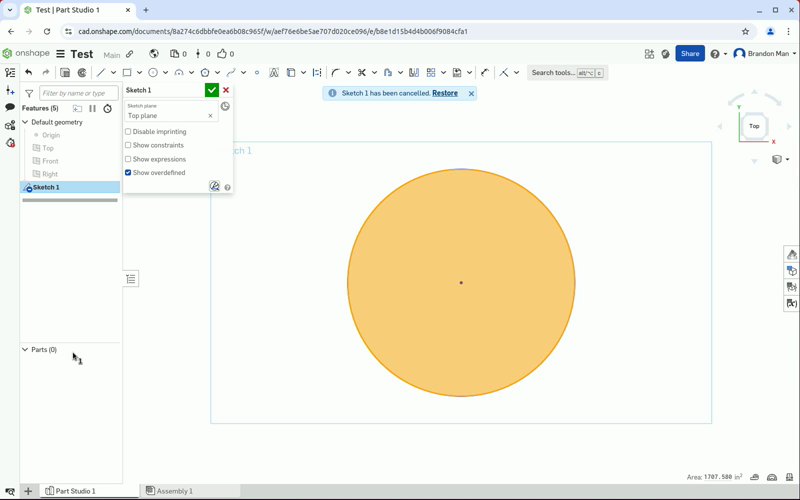
key(shift+e)
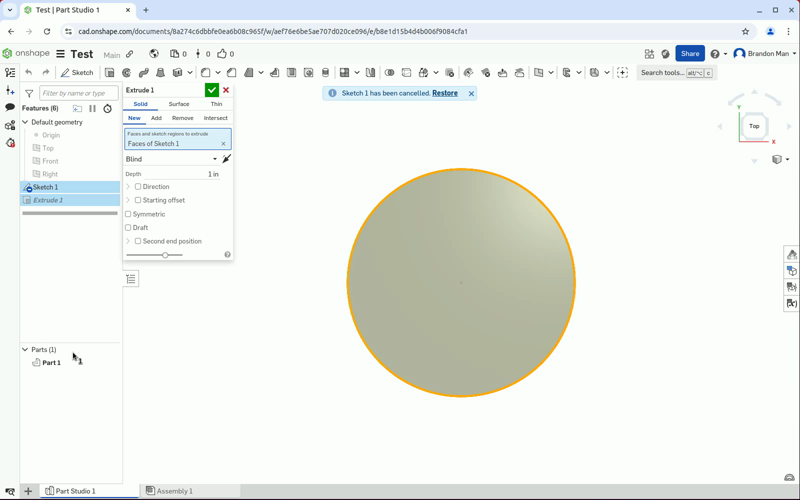
mouse_move(143, 106)
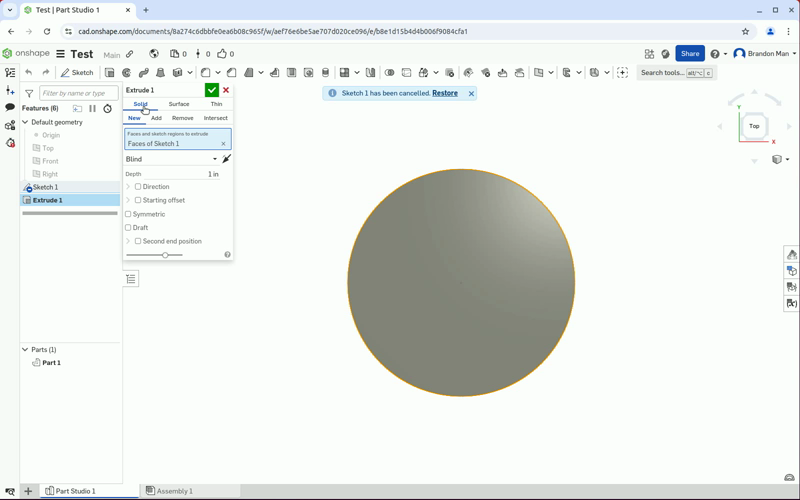
click(143, 106)
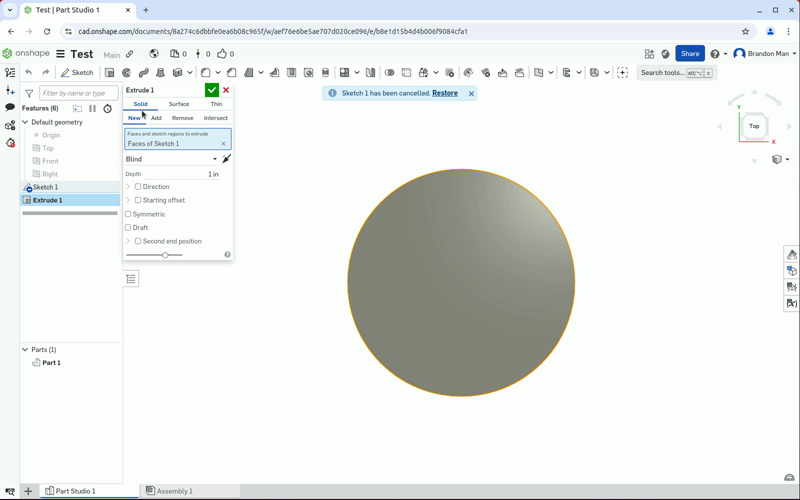
mouse_move(137, 120)
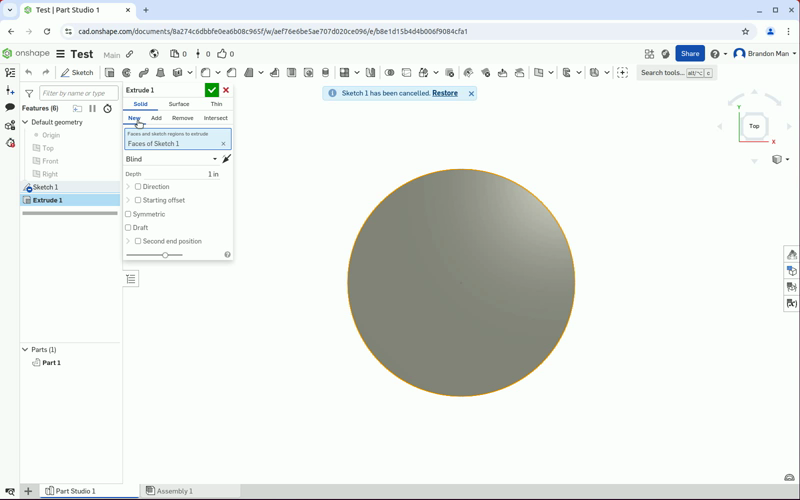
click(137, 120)
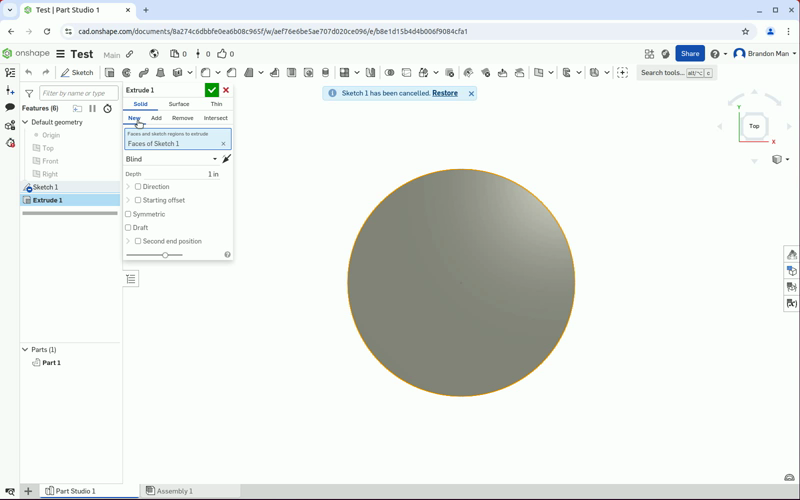
key(tab, 4)
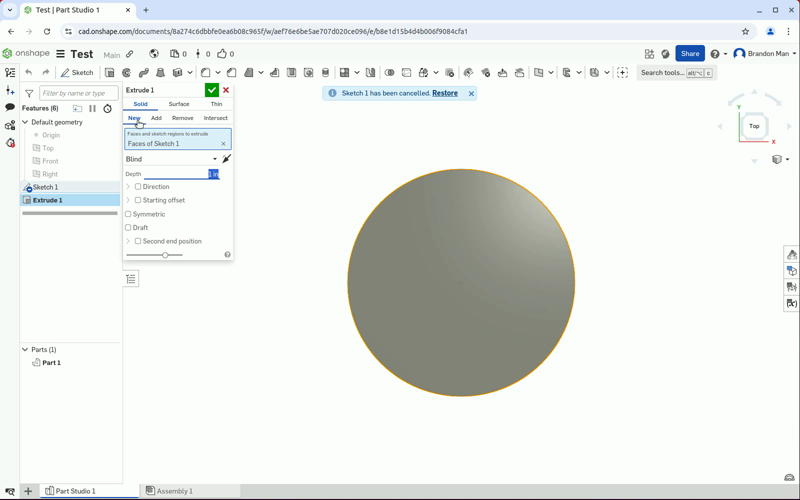
text(19.257)
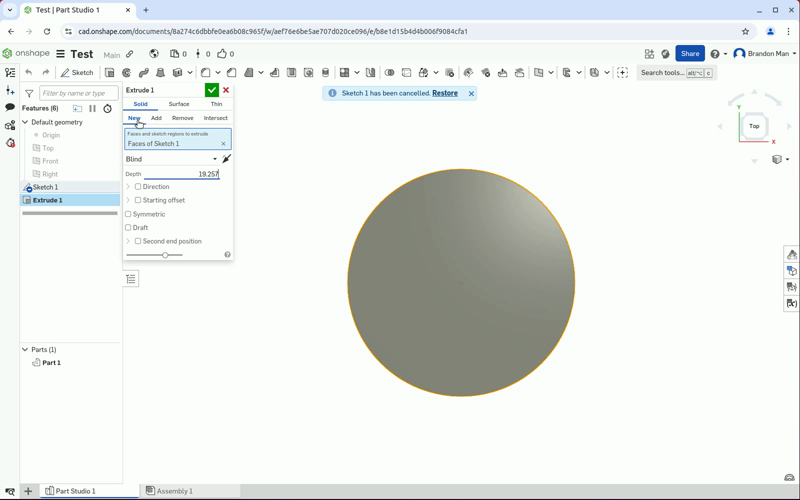
key(enter)
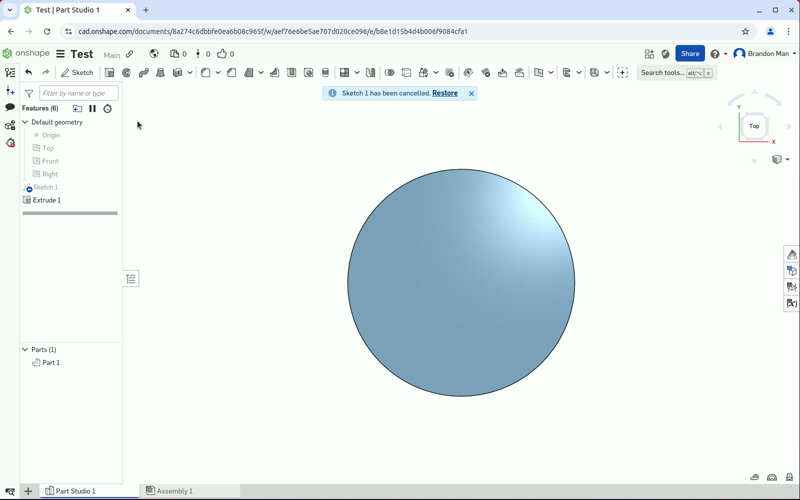
key(shift+h)
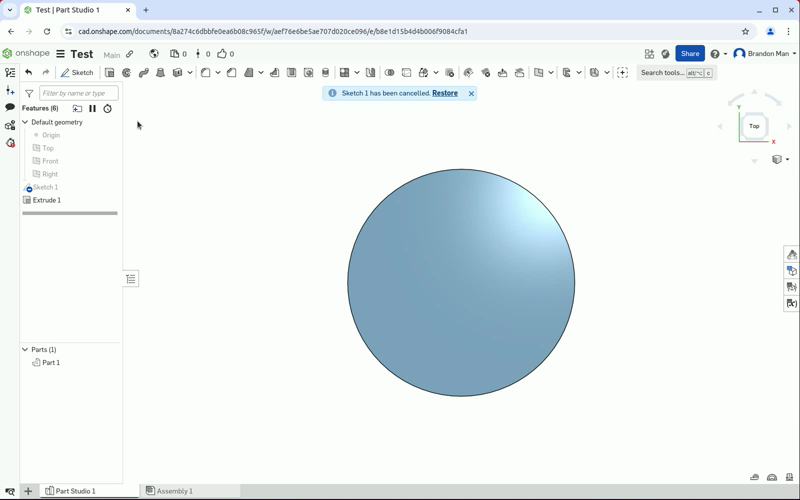
key(shift+h)
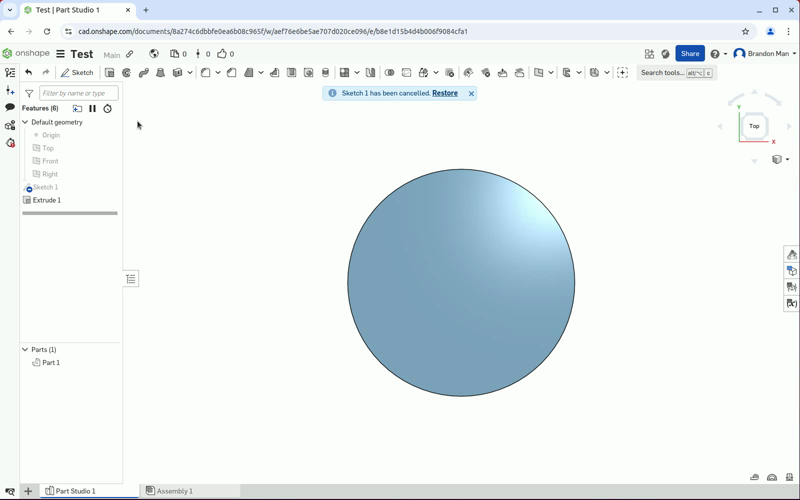
mouse_move(73, 189)
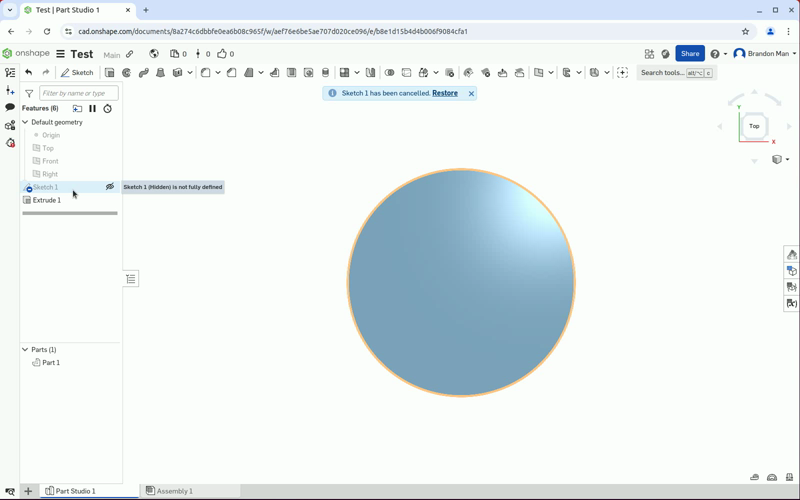
click(73, 189)
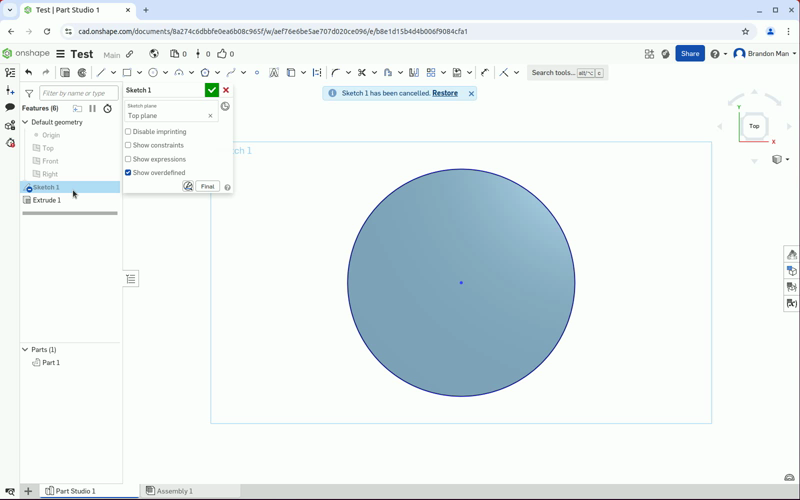
mouse_move(229, 92)
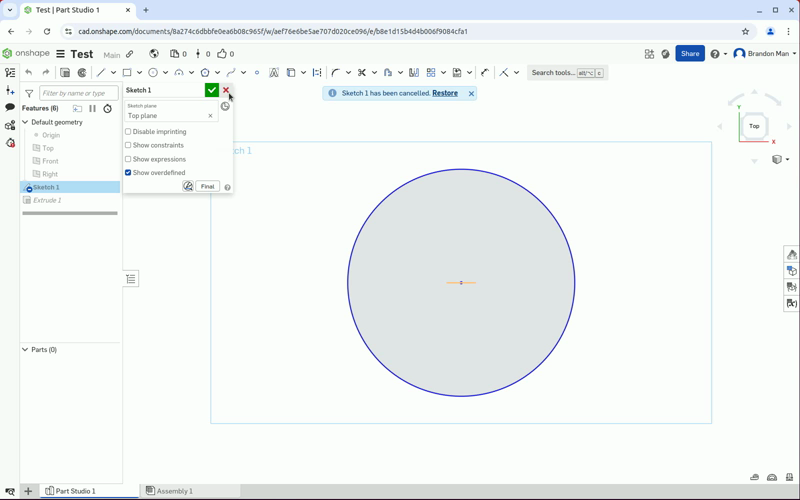
click(229, 92)
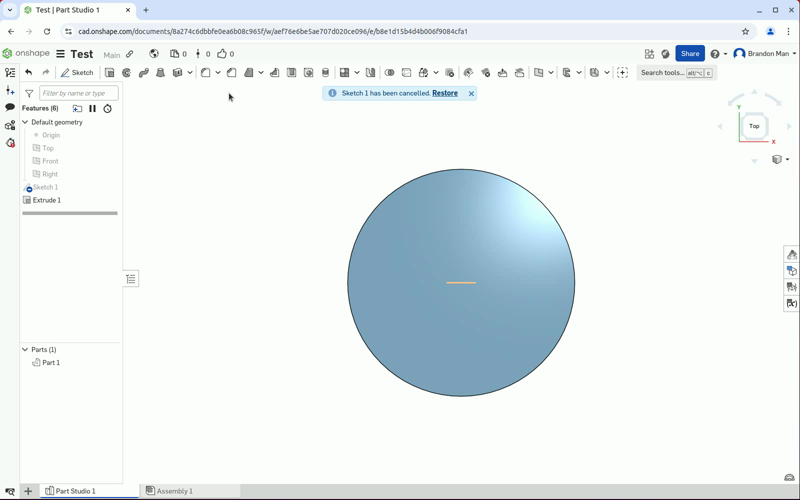
mouse_move(541, 75)
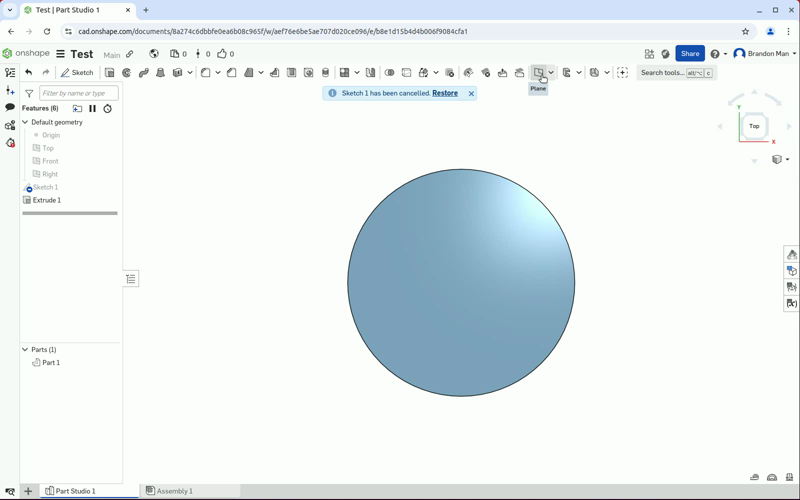
click(541, 75)
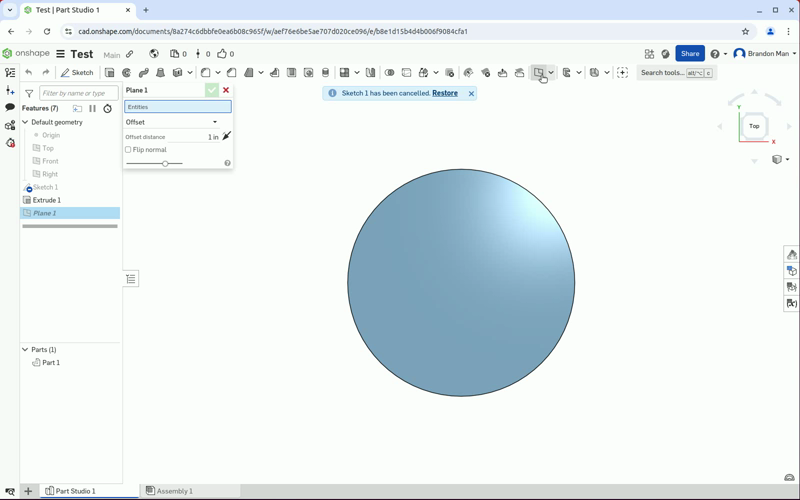
mouse_move(73, 150)
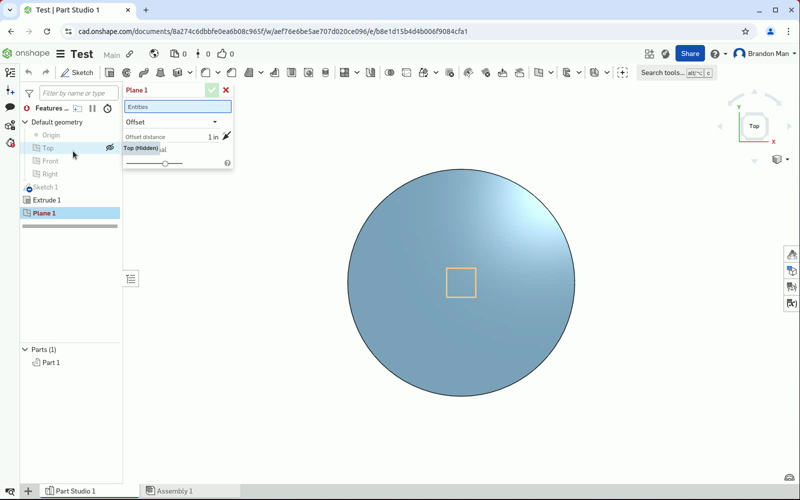
click(73, 150)
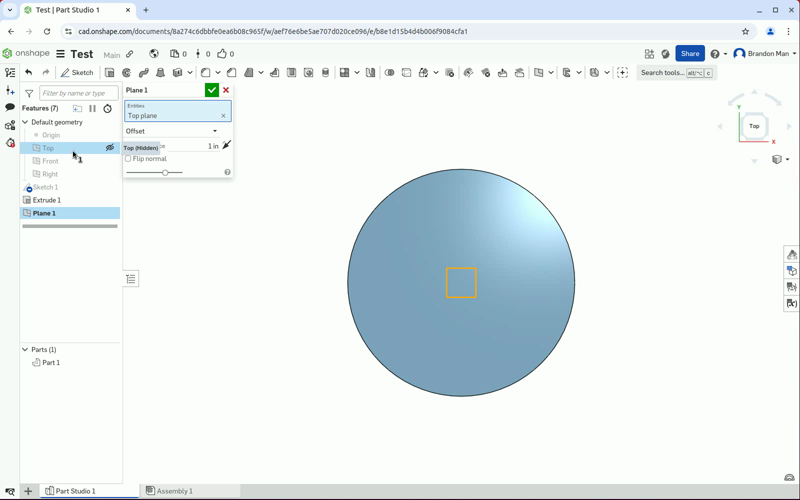
key(tab, 2)
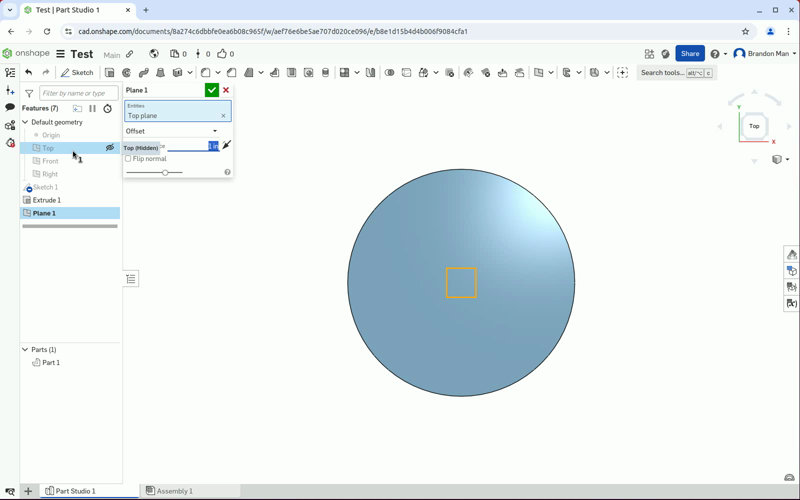
text(19.257)
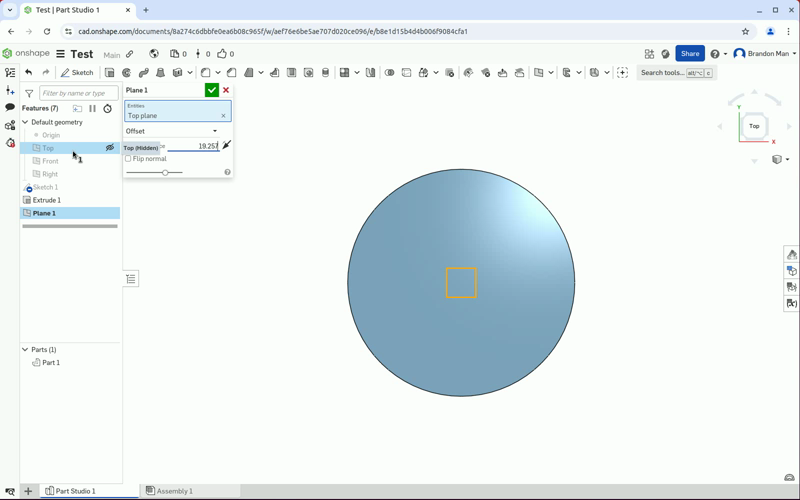
key(enter, 2)
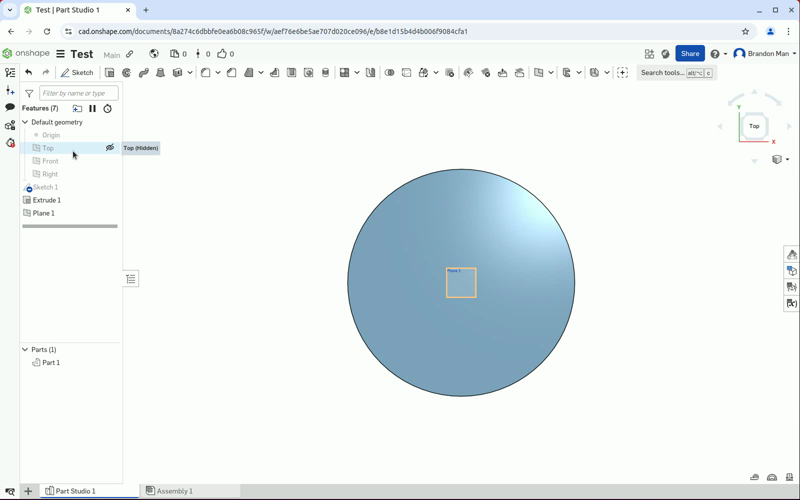
key(shift+s)
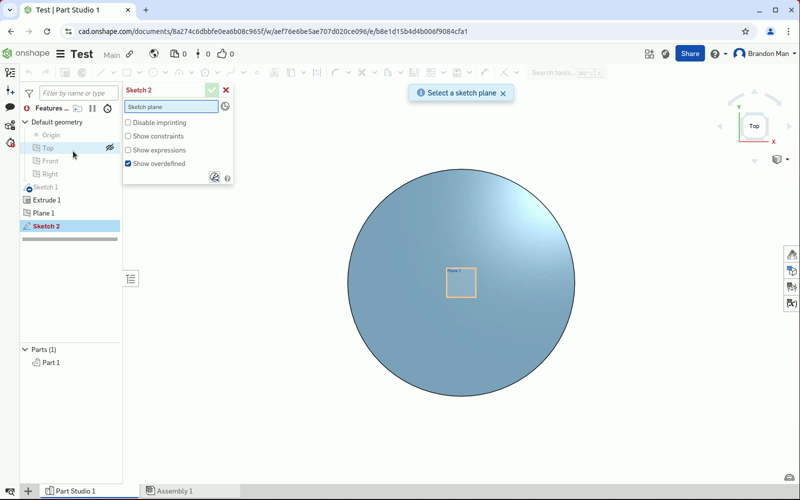
mouse_move(73, 215)
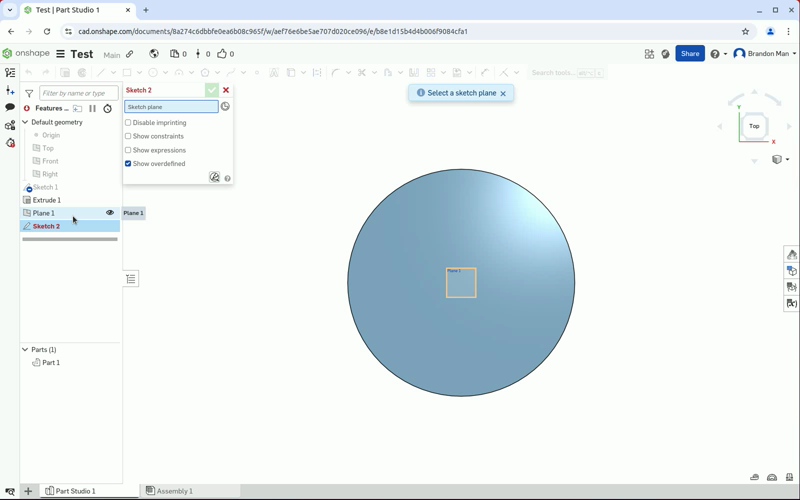
click(73, 215)
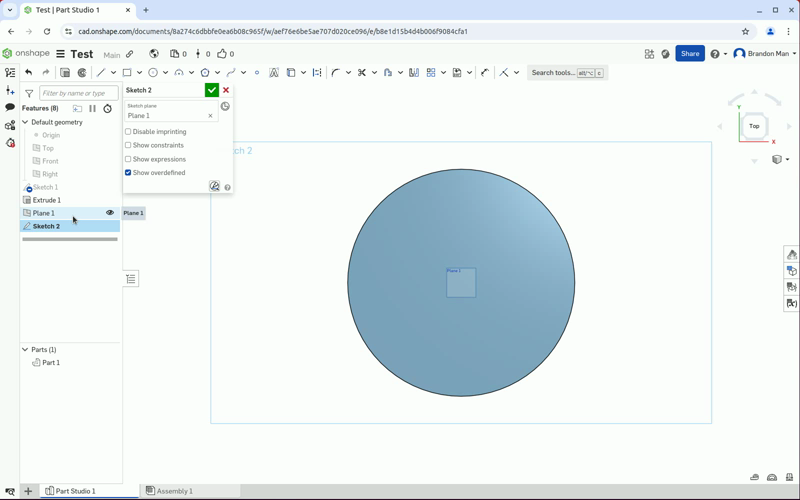
mouse_move(73, 352)
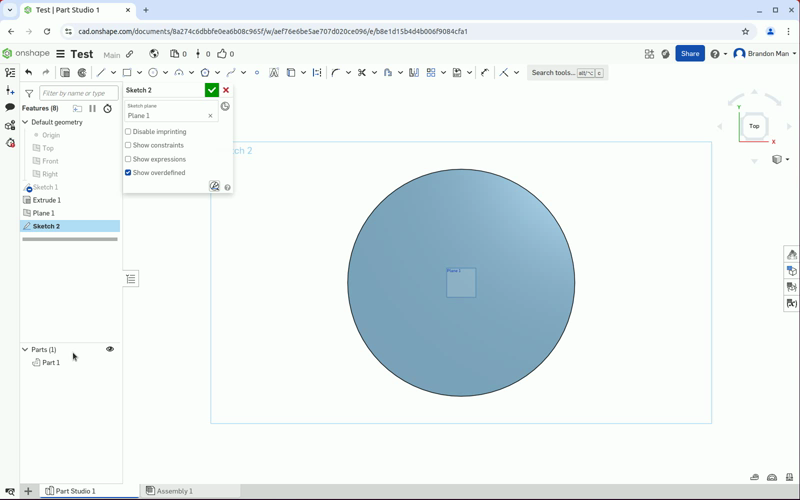
key(y)
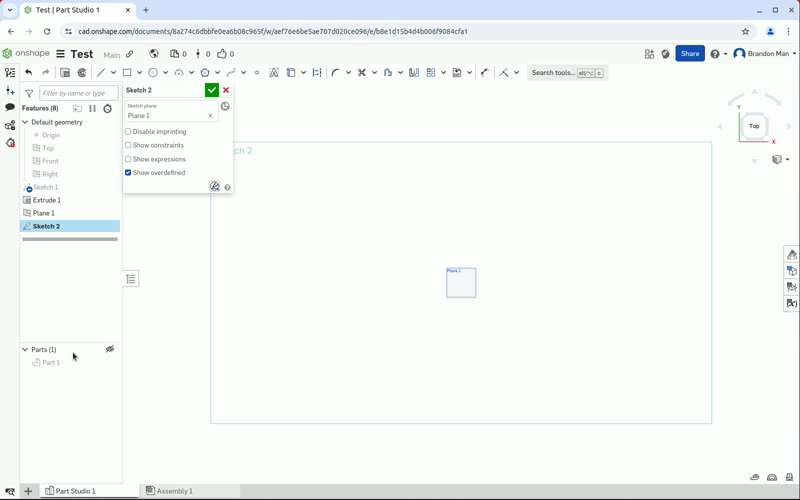
key(c)
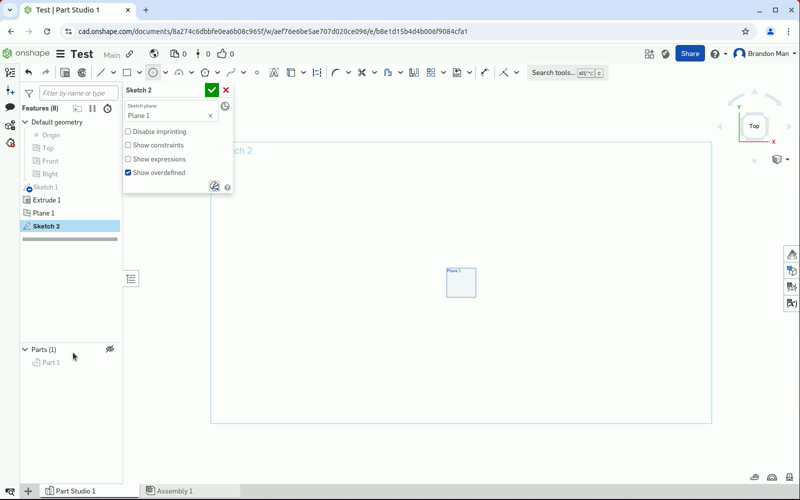
key_down(shift)
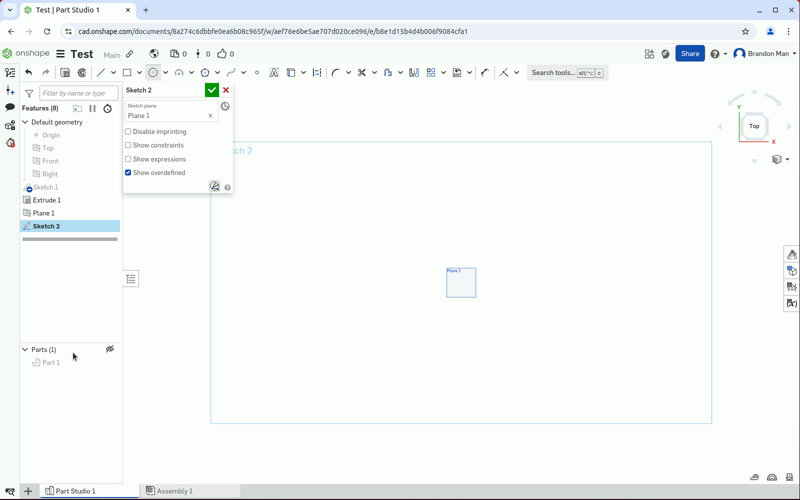
mouse_move(461, 282)
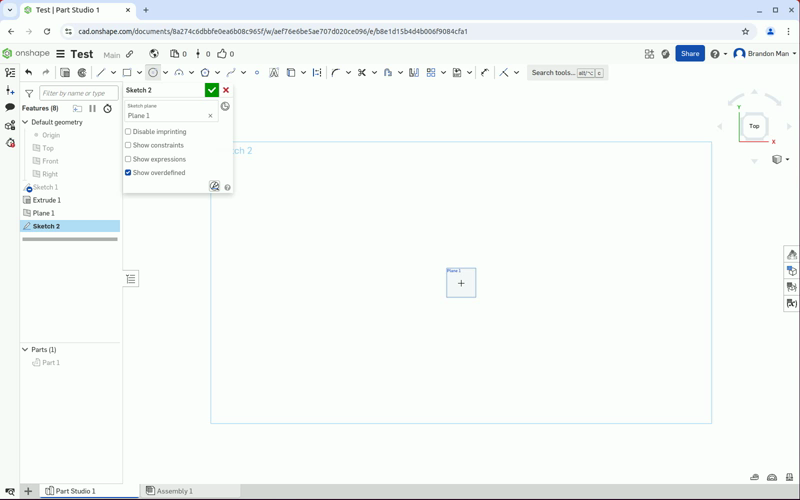
click(461, 282)
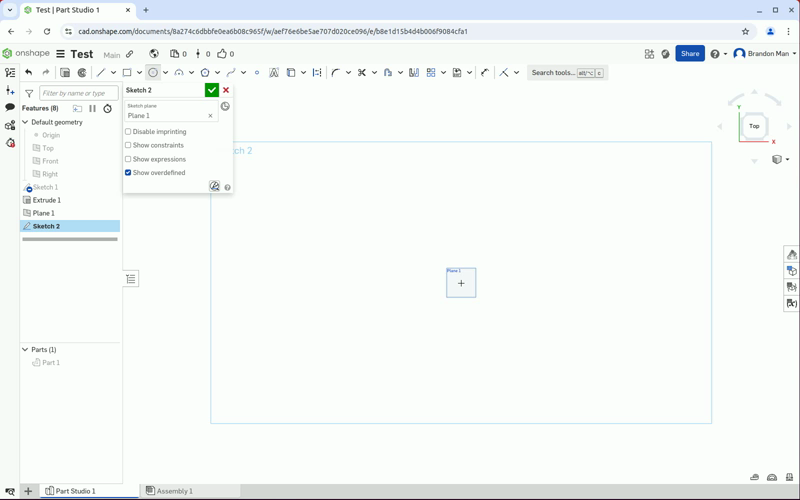
key_up(shift)
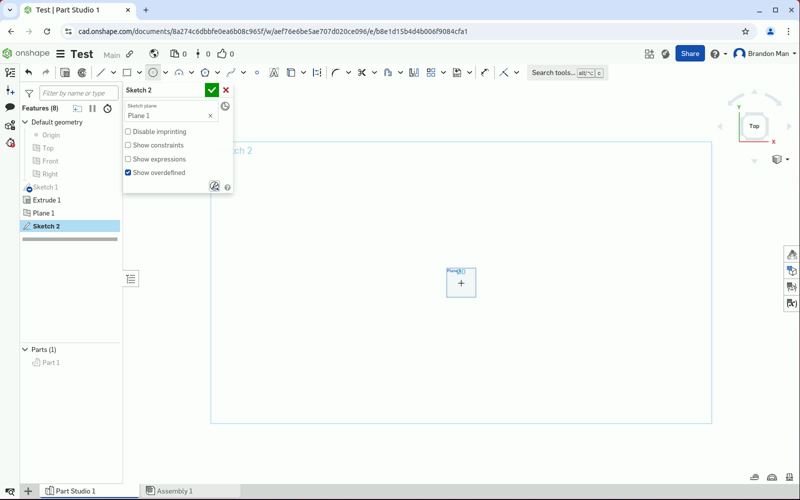
mouse_move(567, 282)
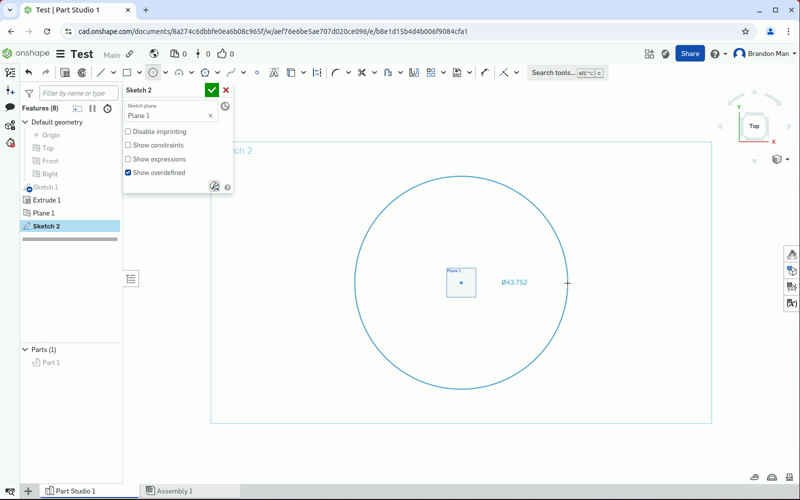
click(567, 282)
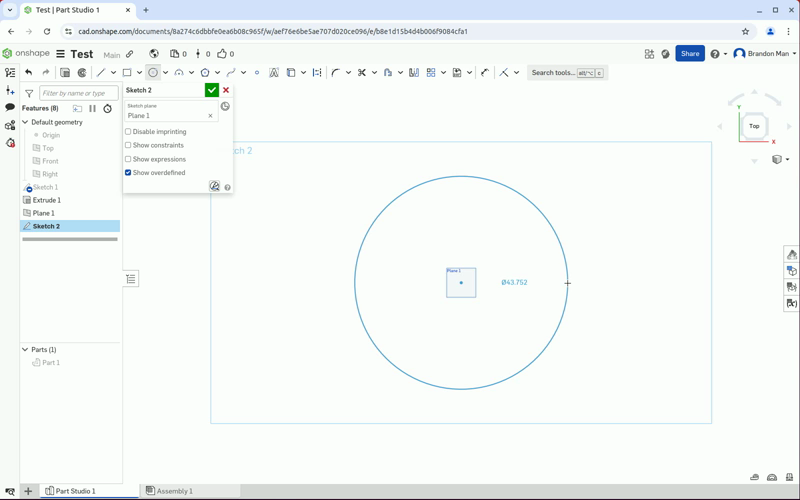
key(esc)
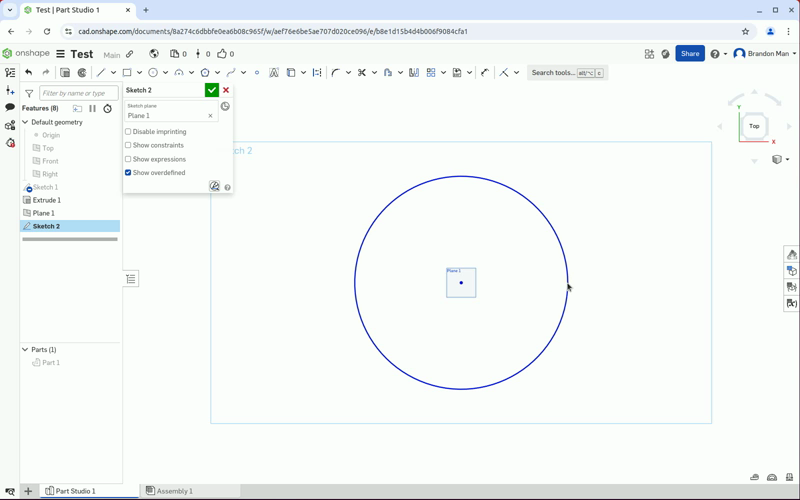
mouse_move(502, 325)
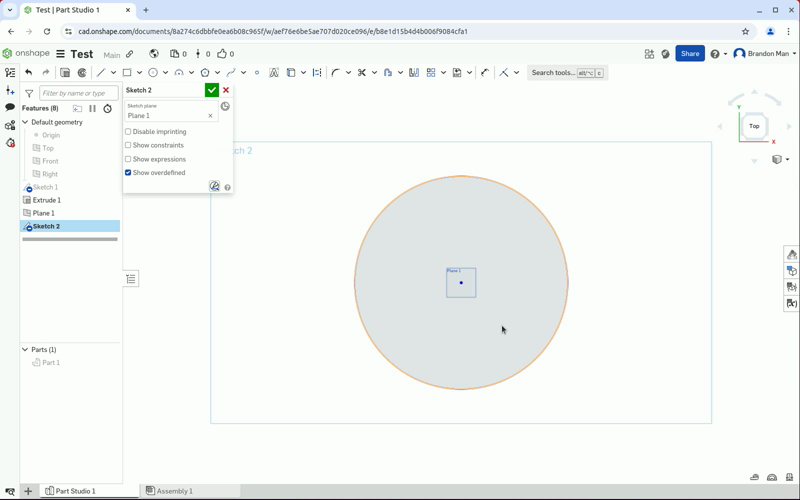
click(502, 325)
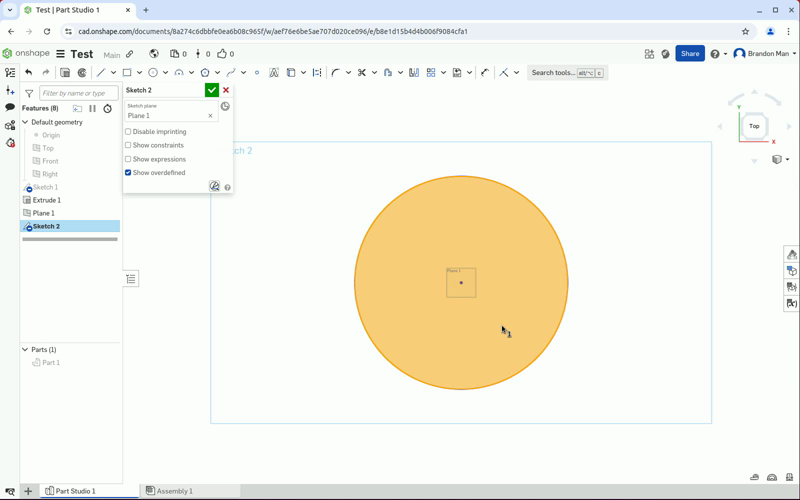
mouse_move(73, 352)
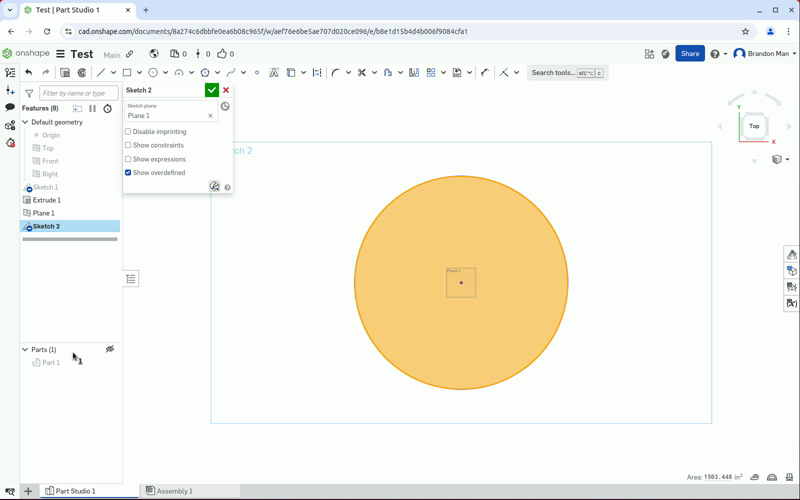
key(shift+y)
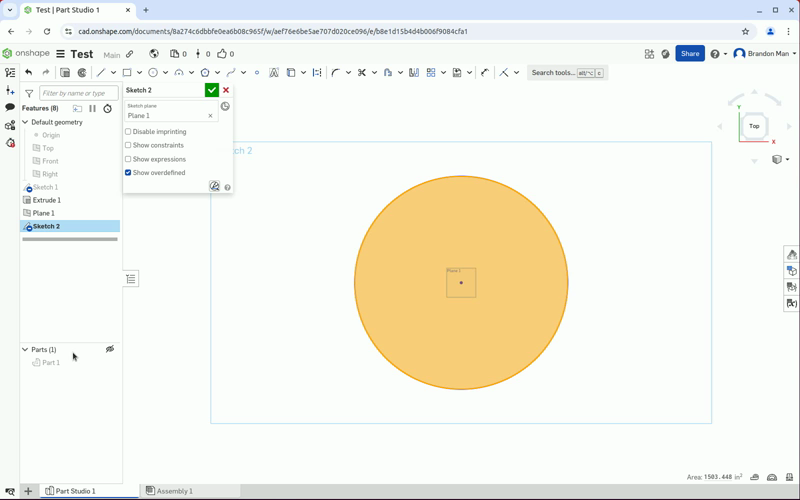
key(shift+e)
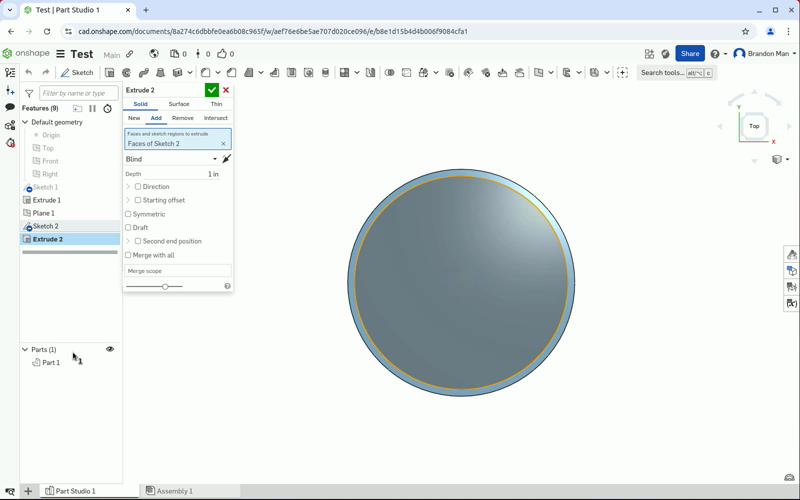
mouse_move(143, 106)
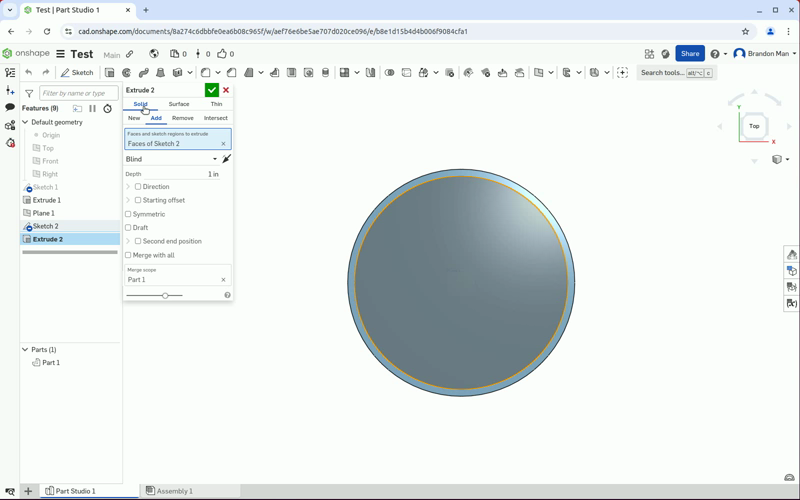
click(143, 106)
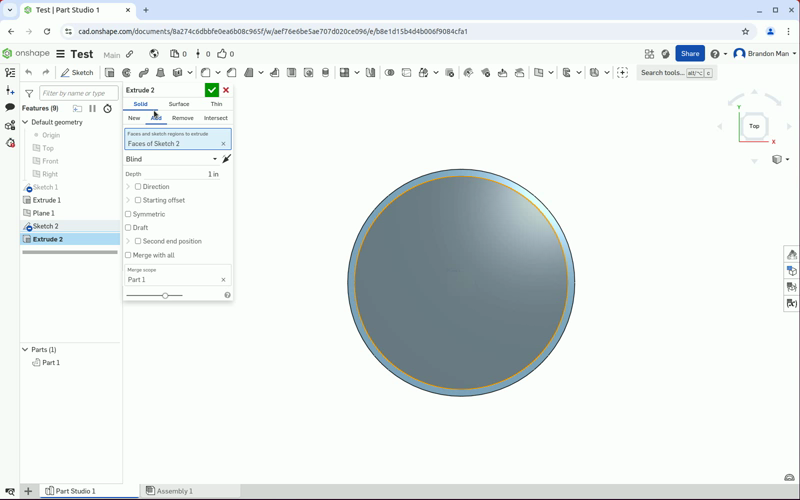
mouse_move(186, 120)
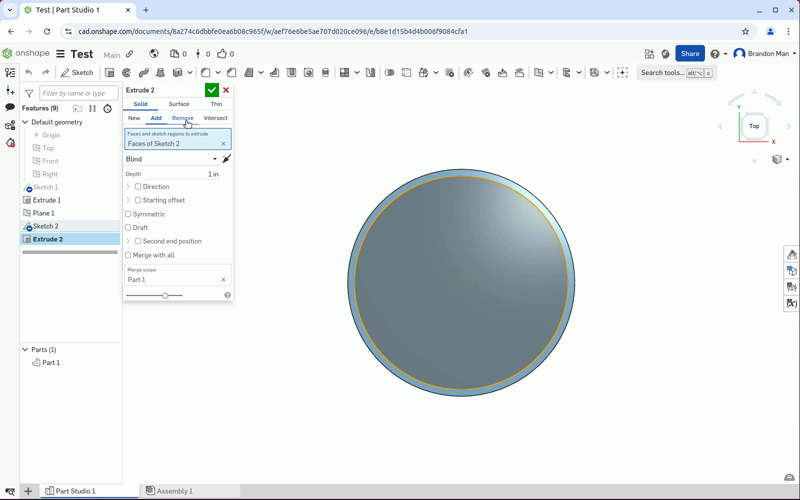
click(186, 120)
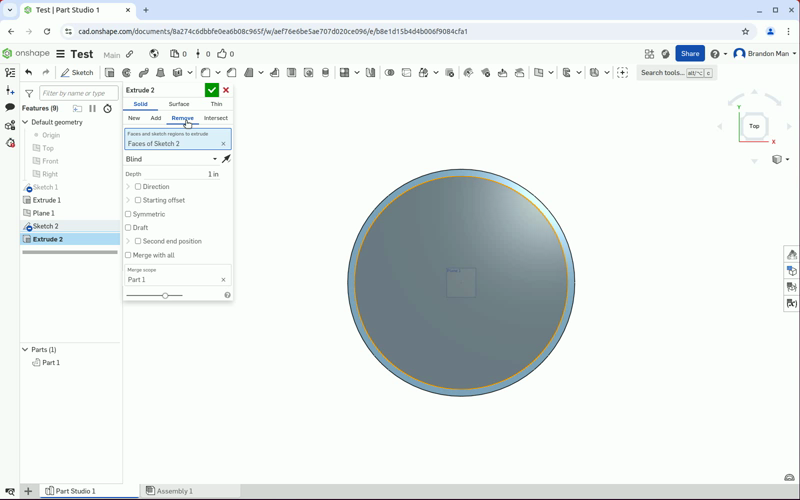
key(tab, 4)
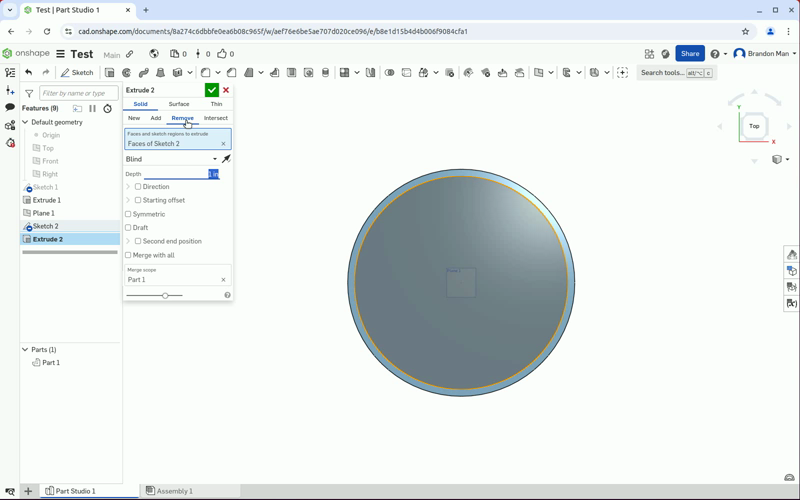
text(15.405)
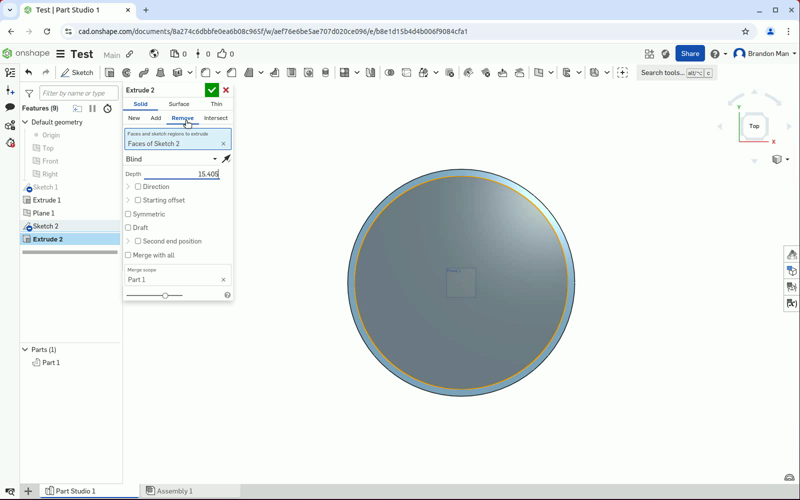
key(tab, 6)
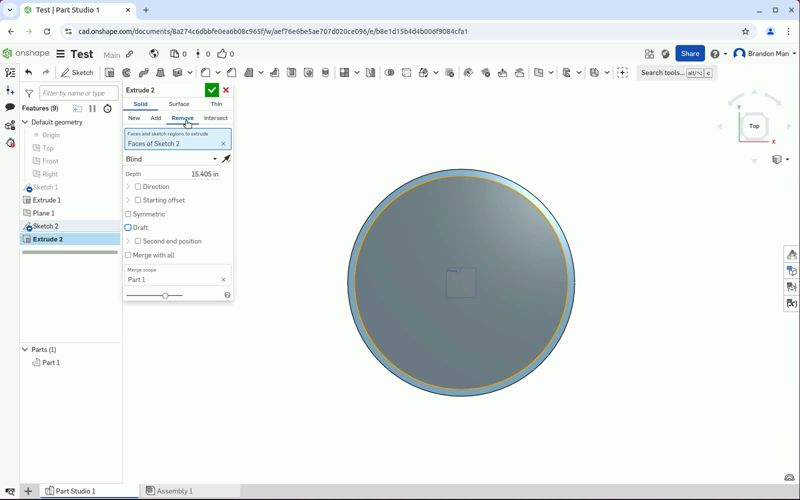
key(space)
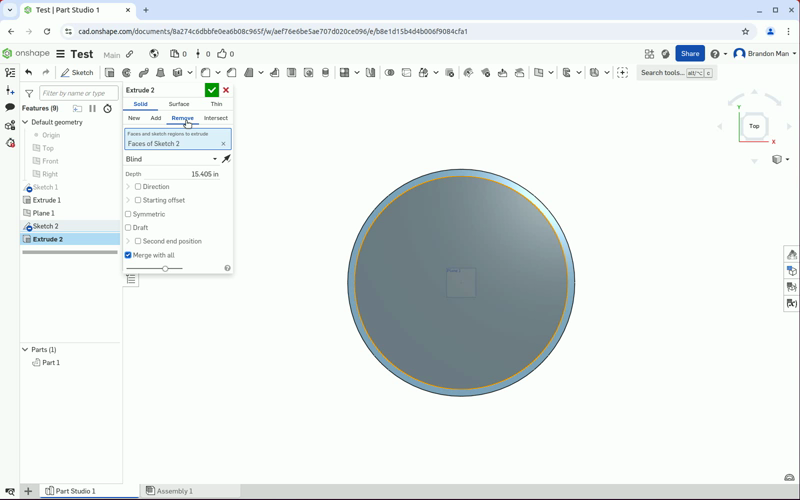
key(enter)
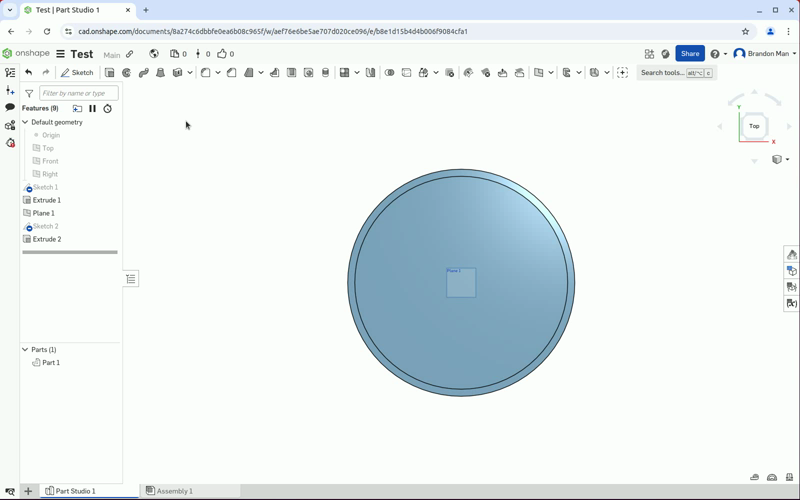
key(shift+h)
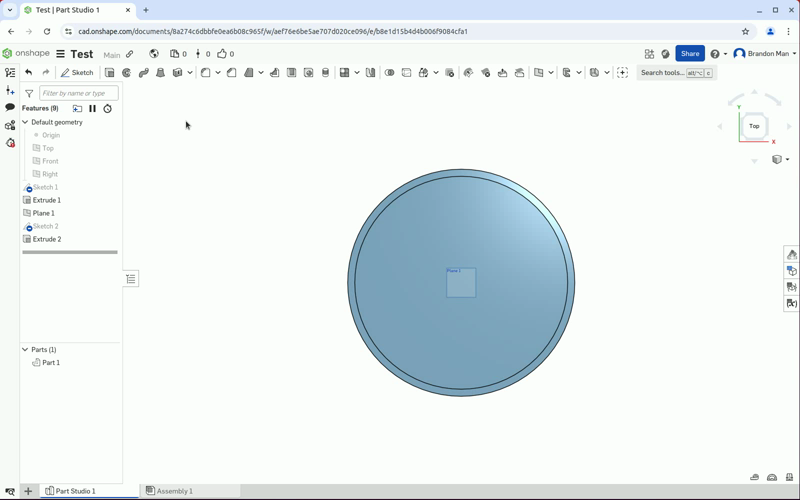
key(shift+h)
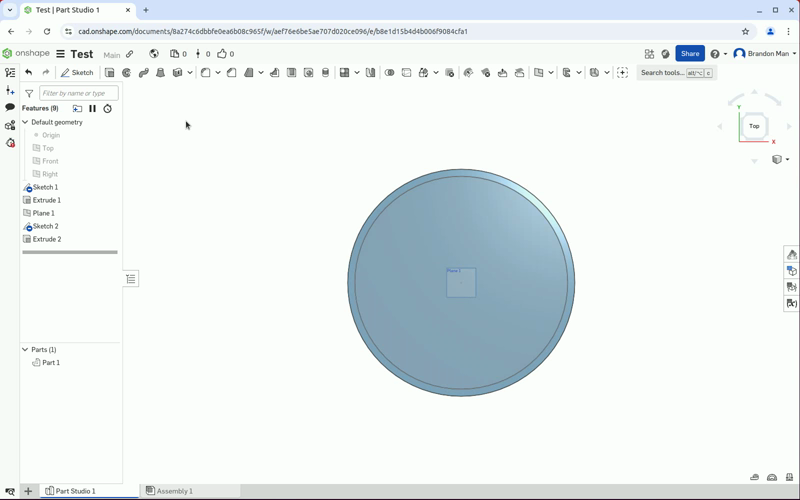
key(shift+7)
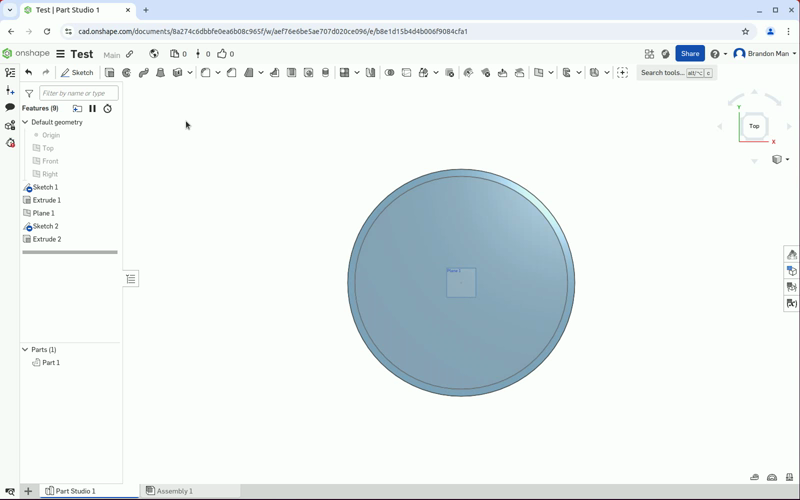
key(up, 3)
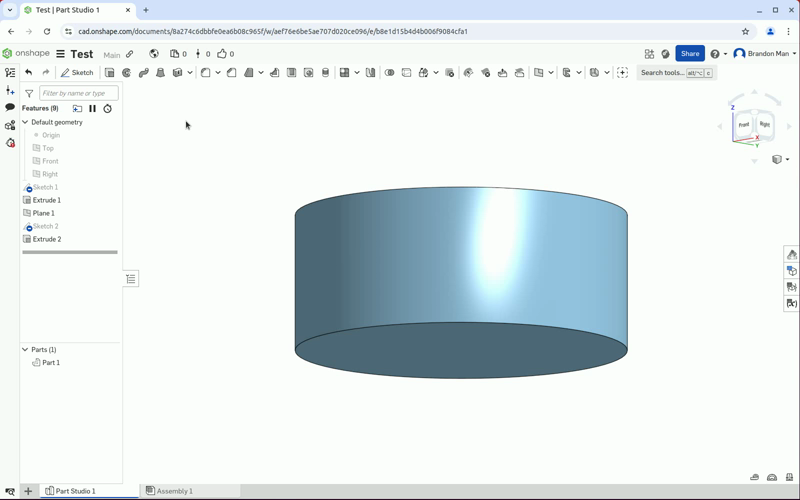
key(left, 3)
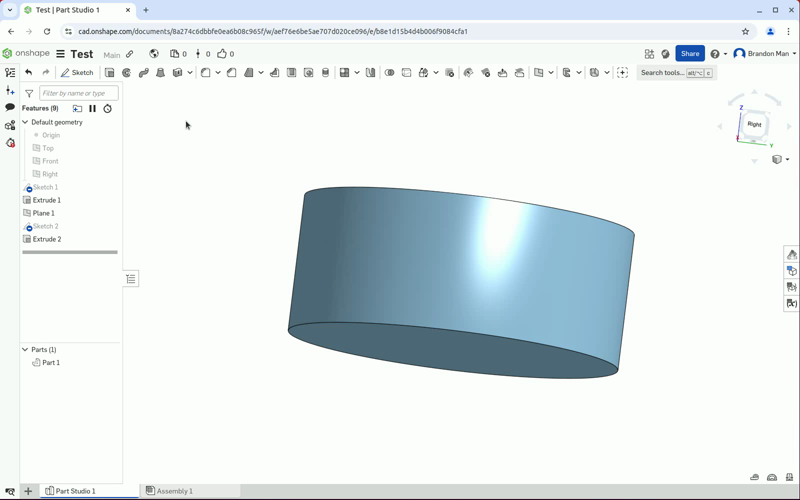
key(right, 3)
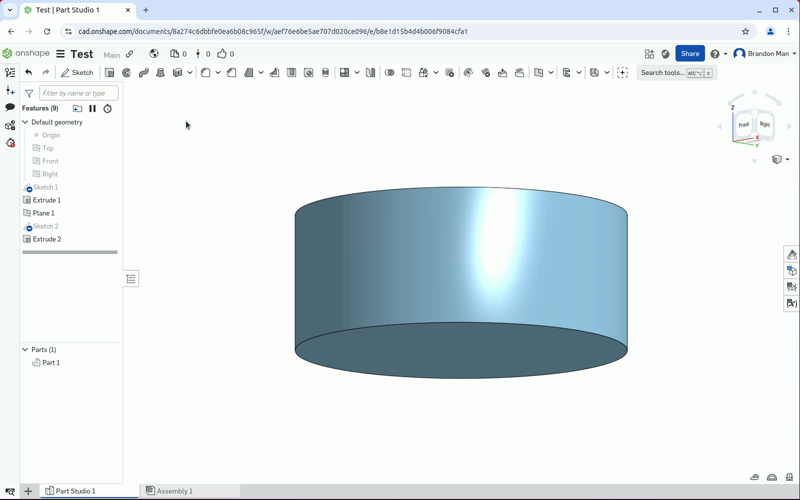
key(down, 3)
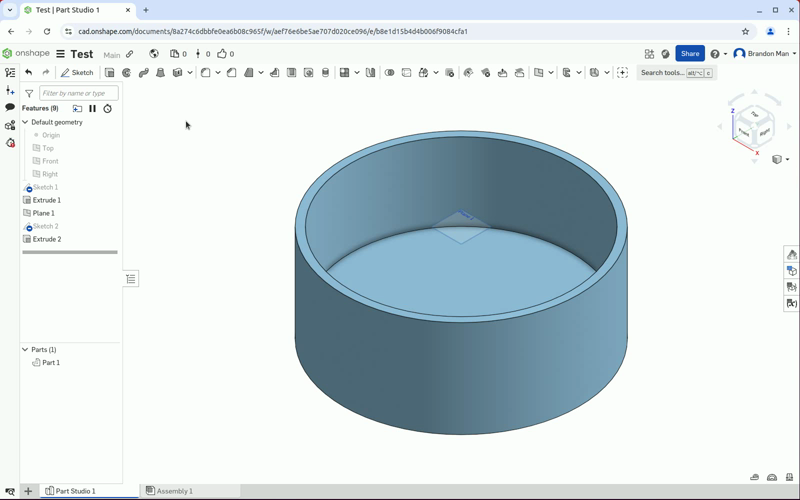
mouse_move(73, 189)
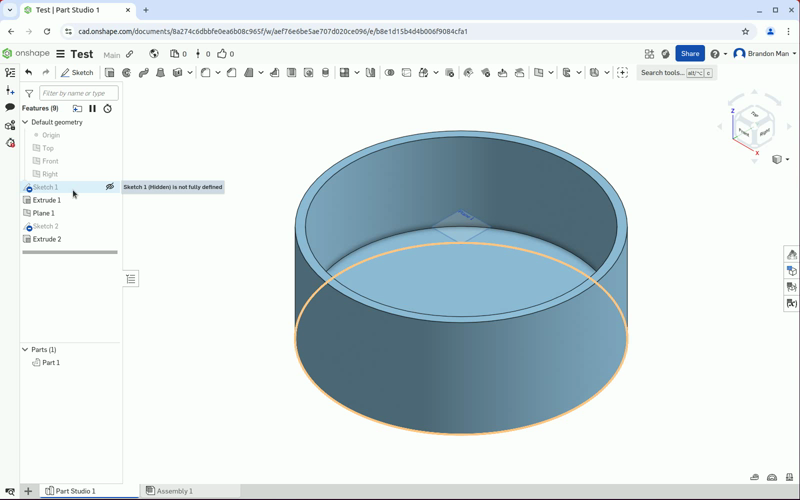
click(73, 189)